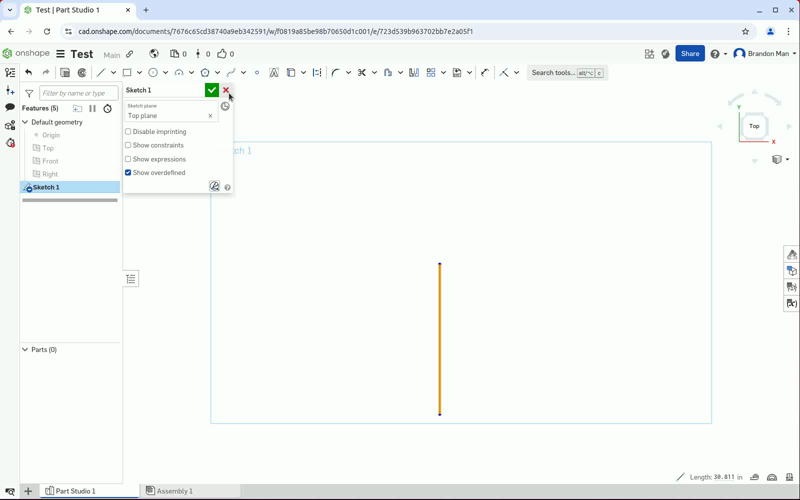
key(shift+h)
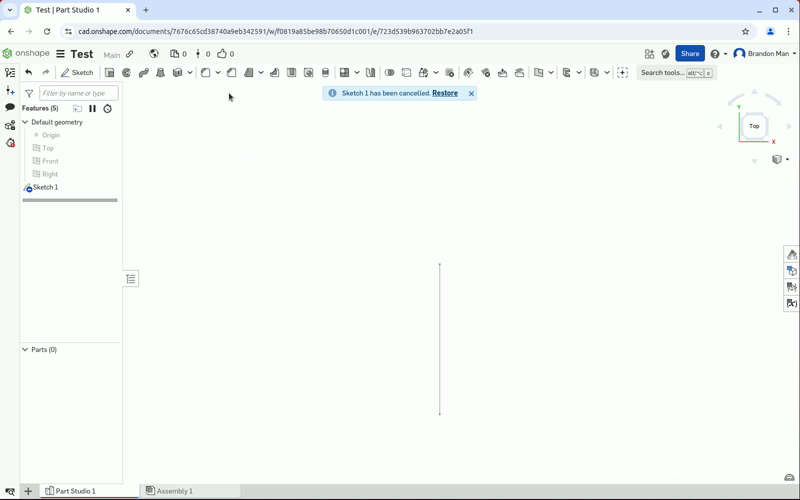
key(shift+s)
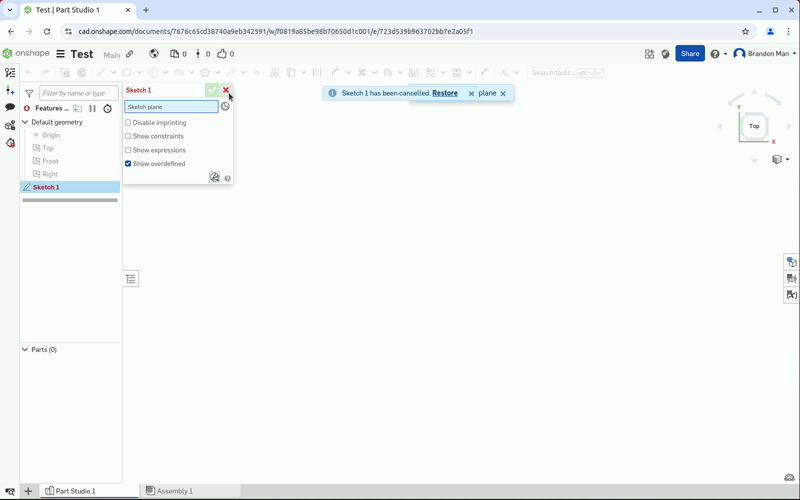
mouse_move(73, 150)
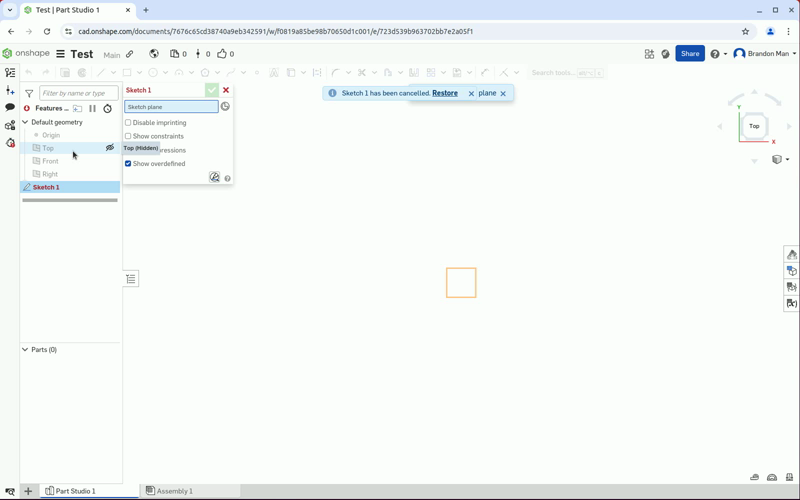
click(73, 150)
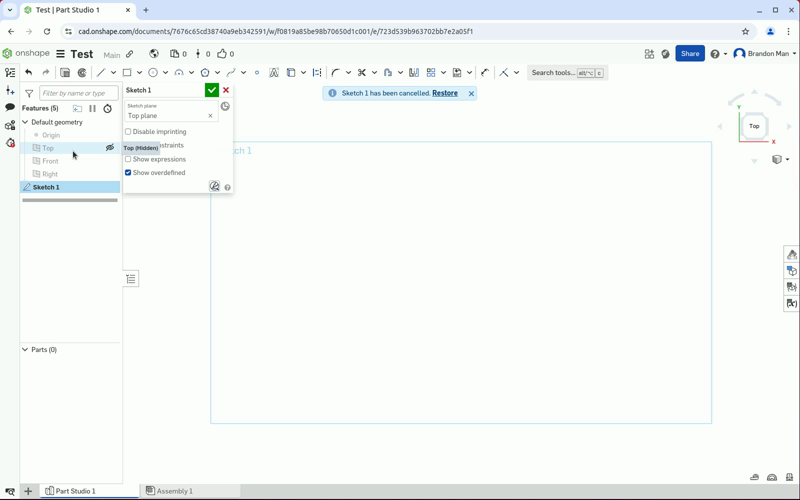
mouse_move(73, 352)
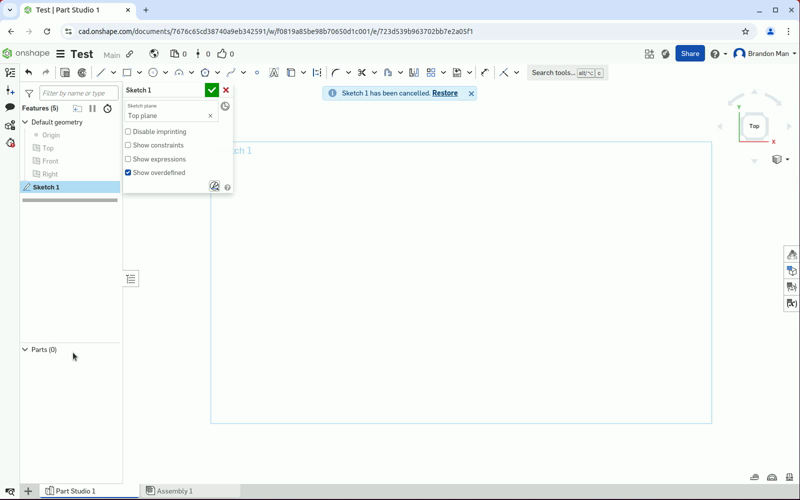
key(y)
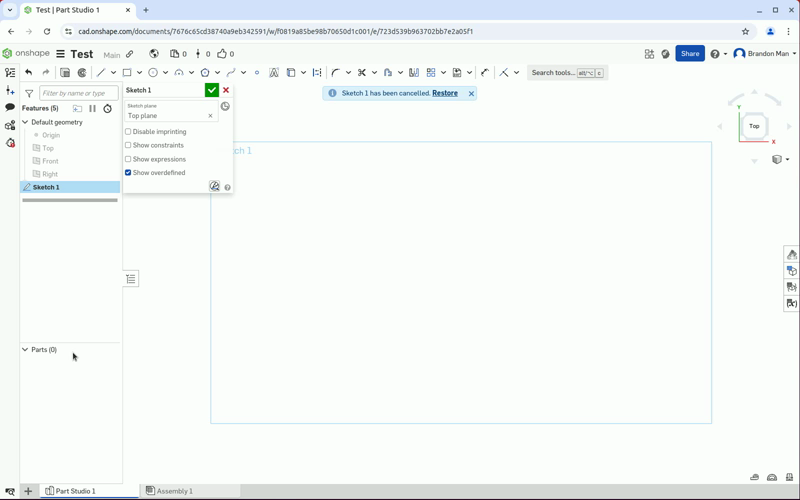
key(c)
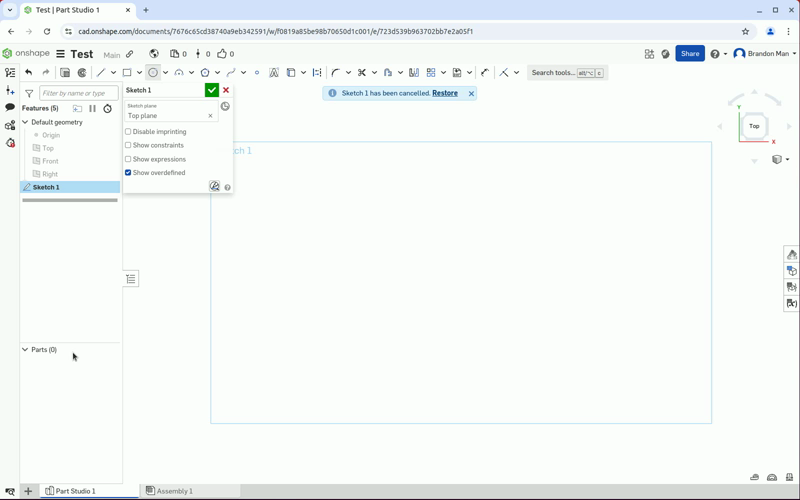
key_down(shift)
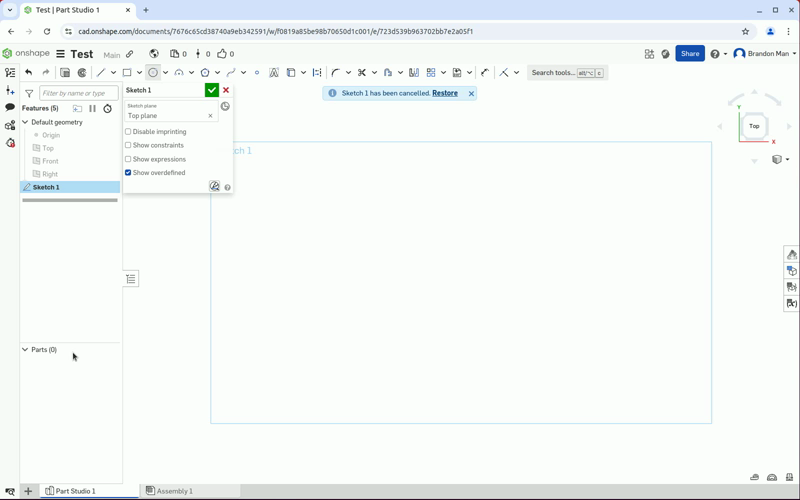
mouse_move(461, 282)
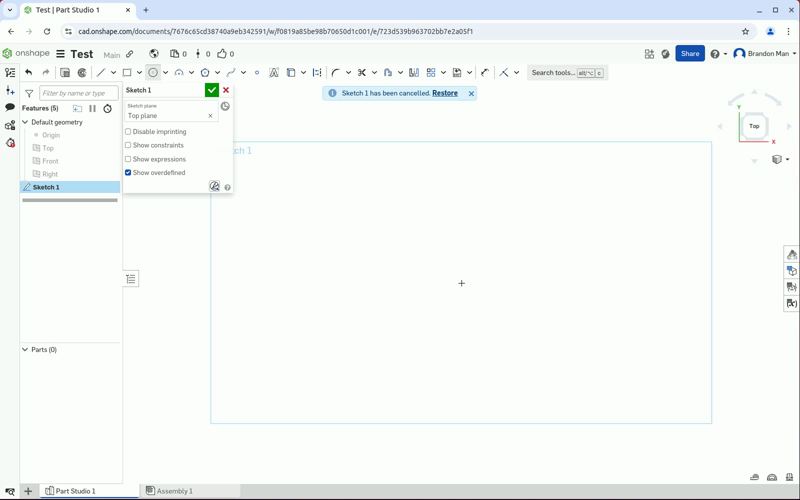
click(461, 282)
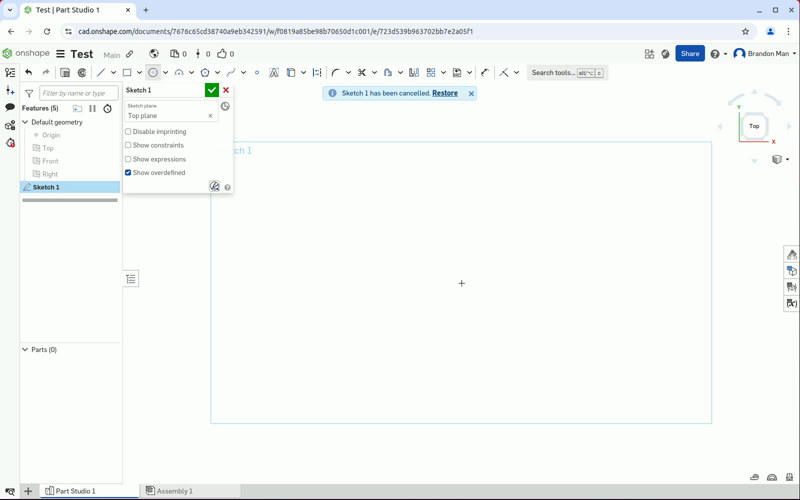
key_up(shift)
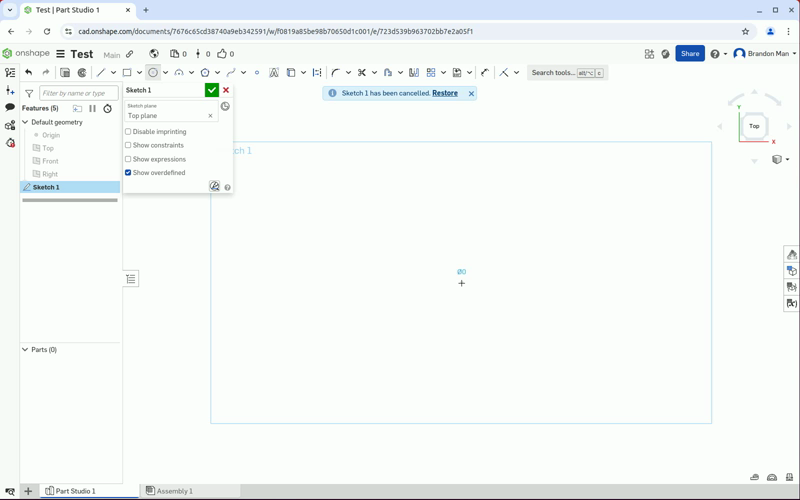
mouse_move(534, 282)
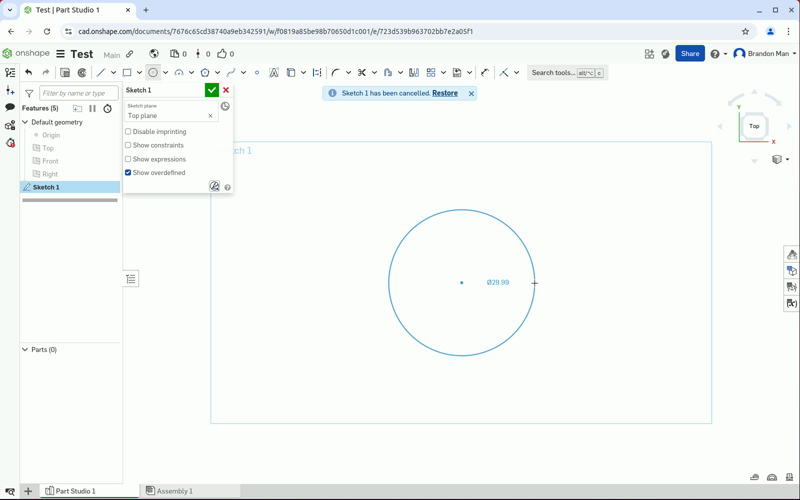
click(534, 282)
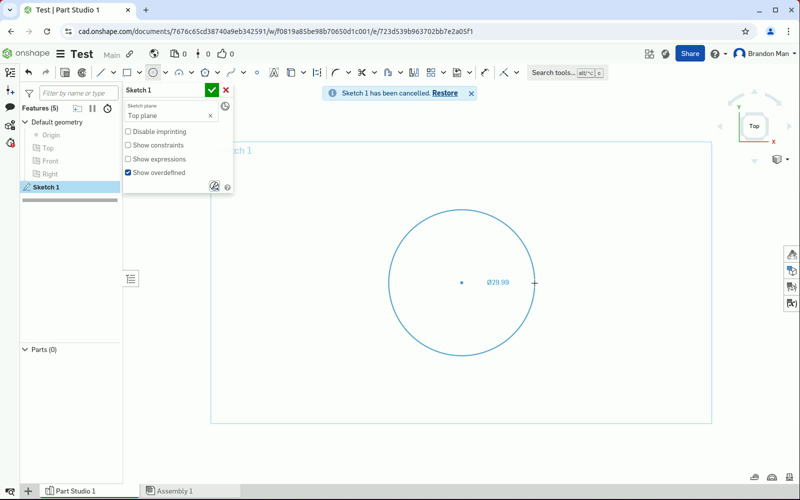
key(esc)
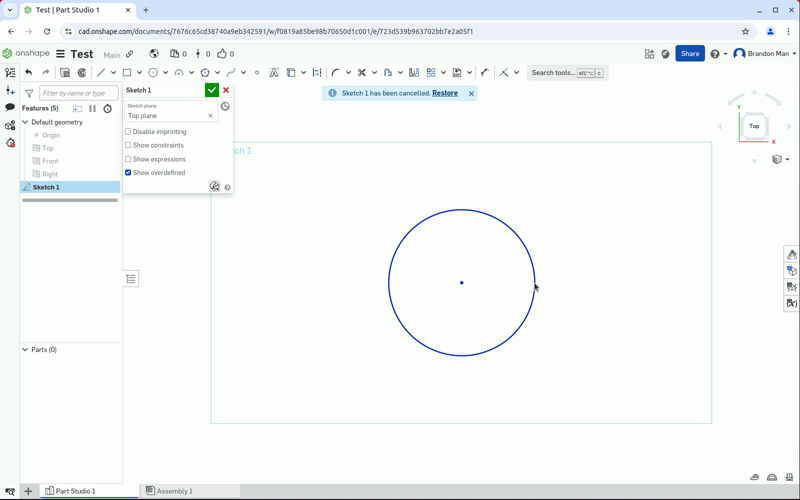
mouse_move(466, 225)
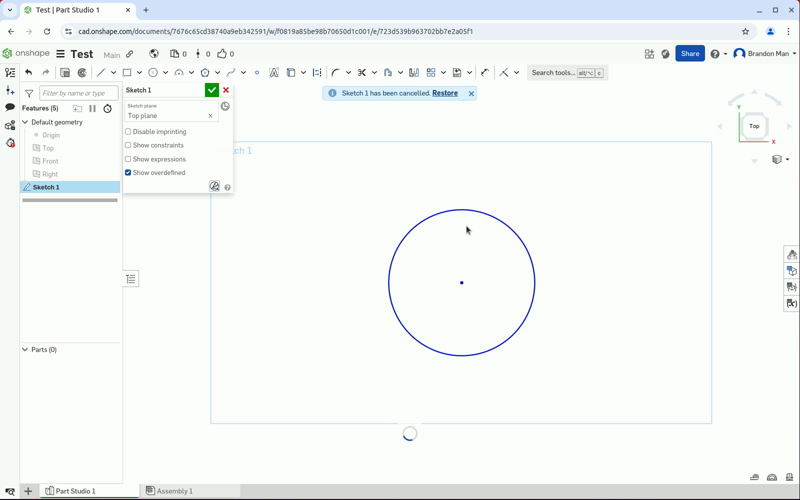
click(466, 225)
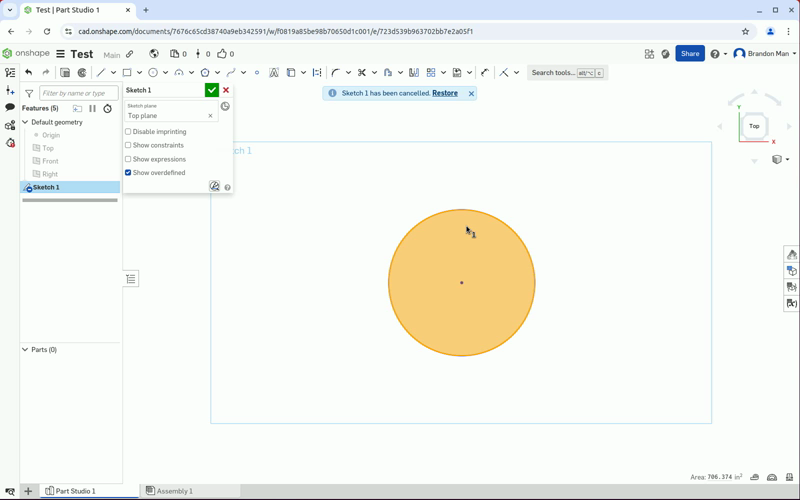
mouse_move(73, 352)
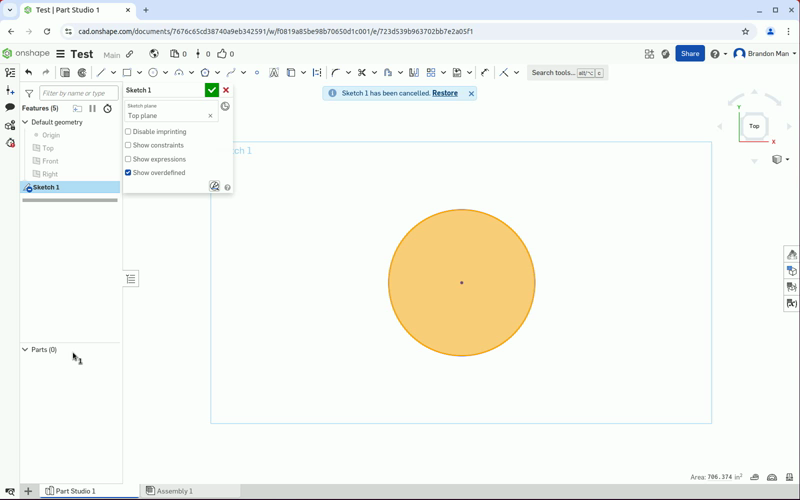
key(shift+y)
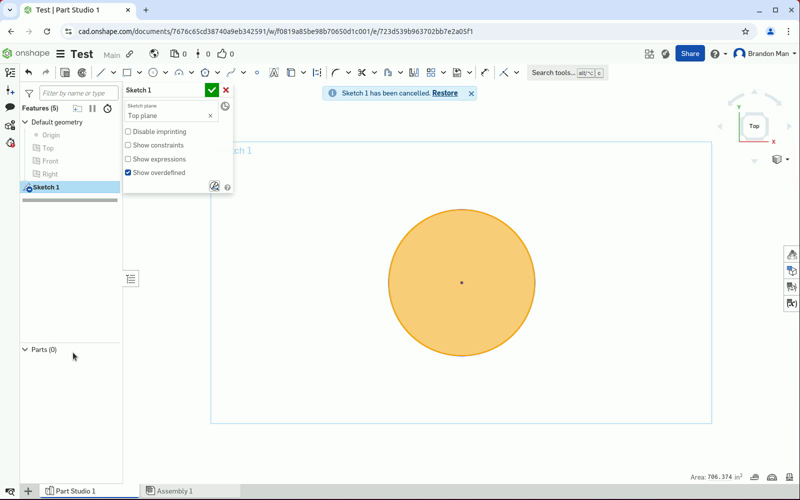
key(shift+e)
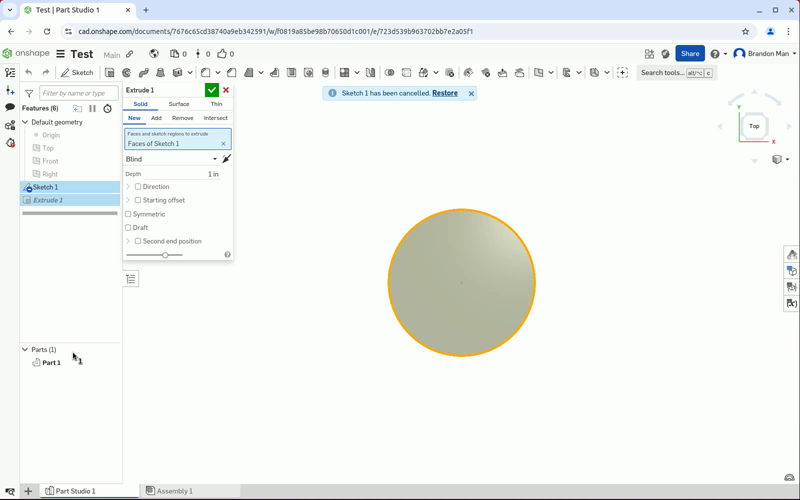
mouse_move(143, 106)
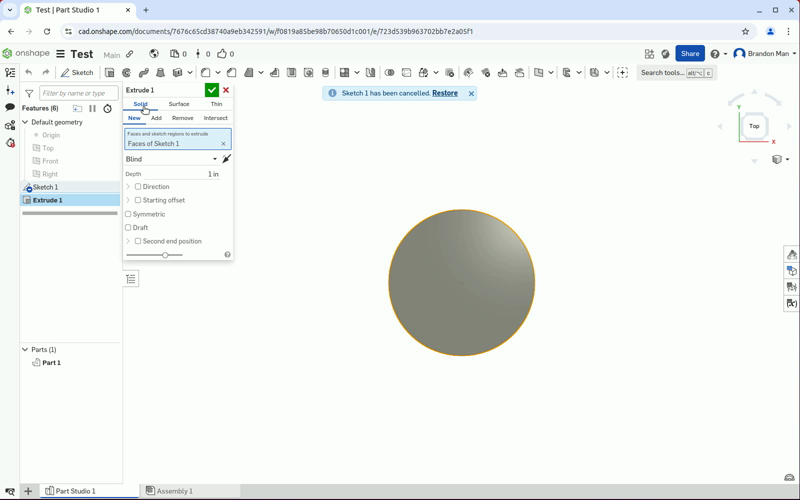
click(143, 106)
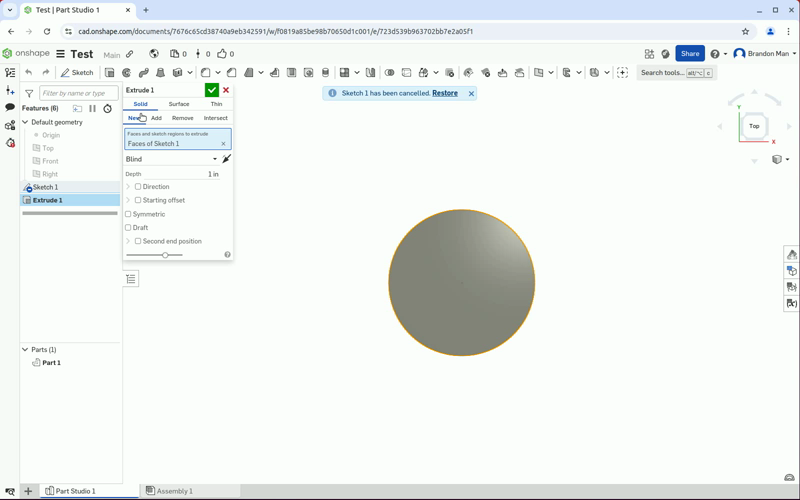
mouse_move(137, 120)
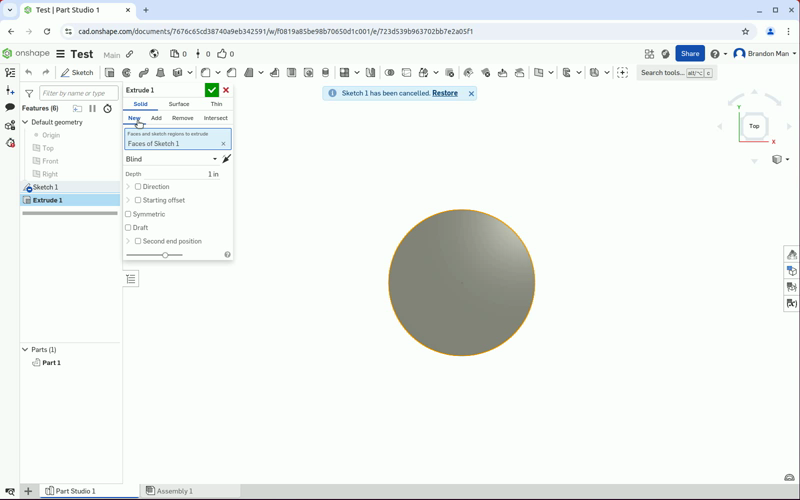
click(137, 120)
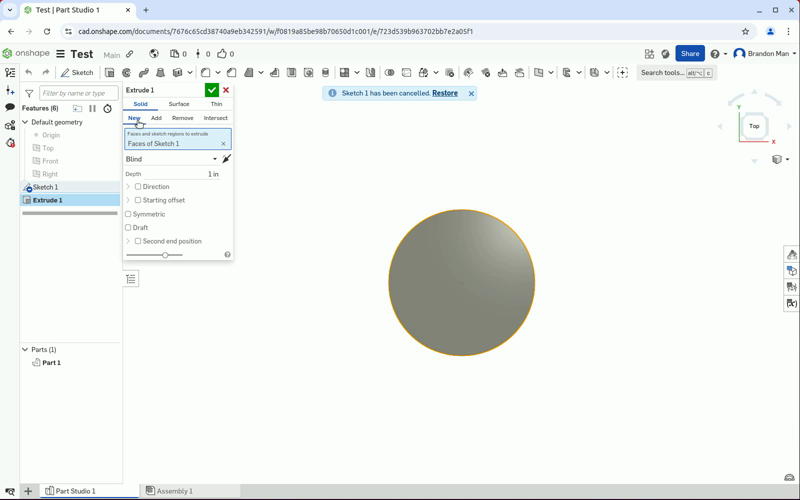
key(tab, 4)
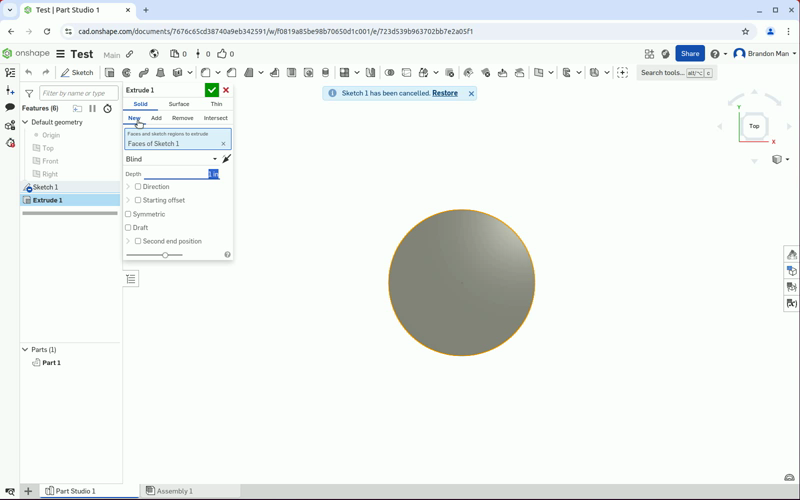
text(20.46)
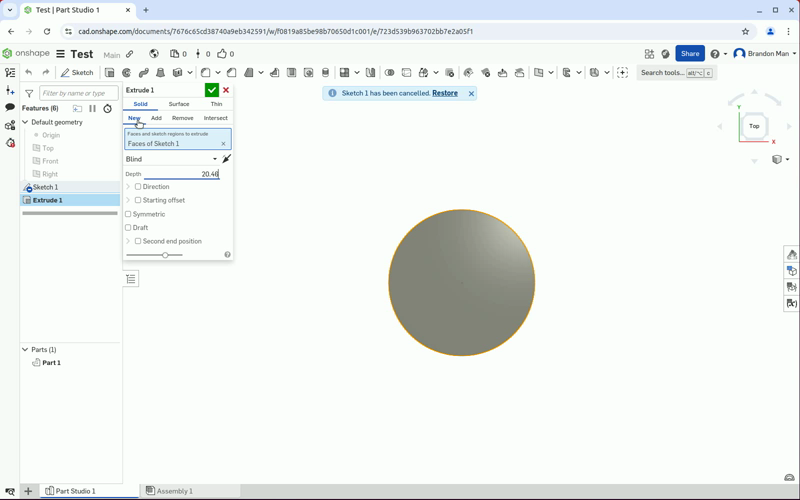
key(enter)
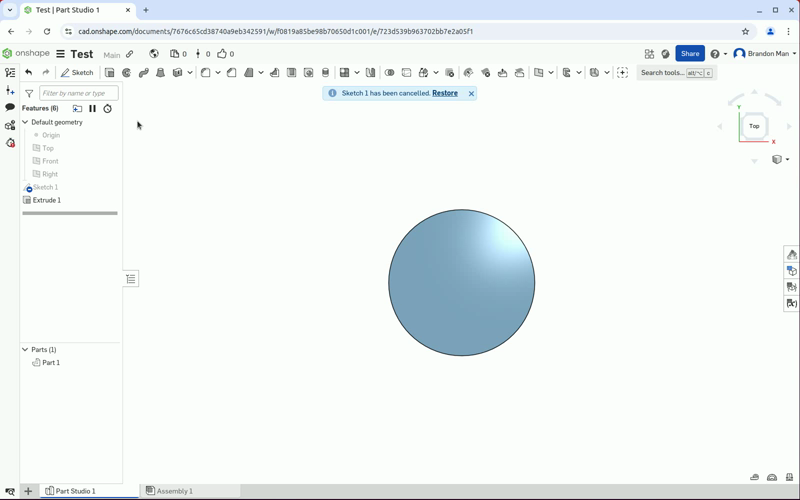
key(shift+h)
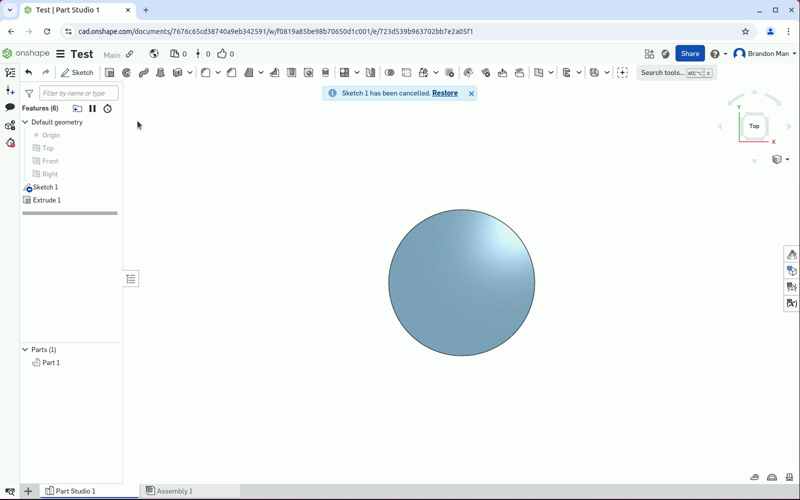
key(shift+h)
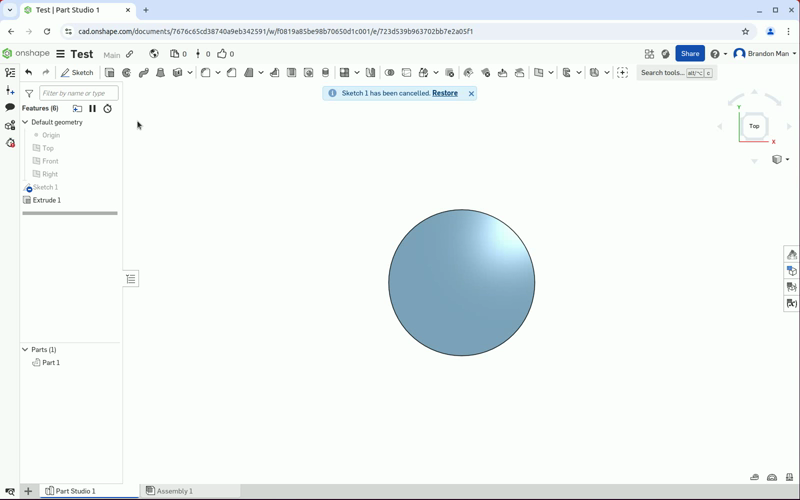
mouse_move(73, 189)
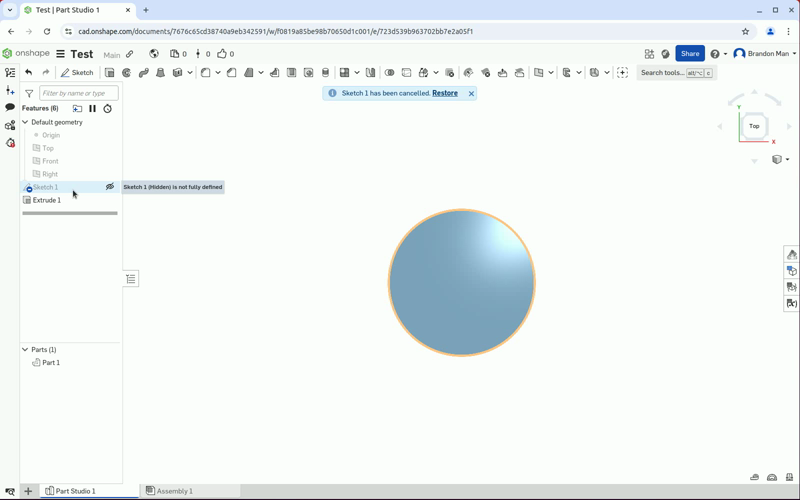
click(73, 189)
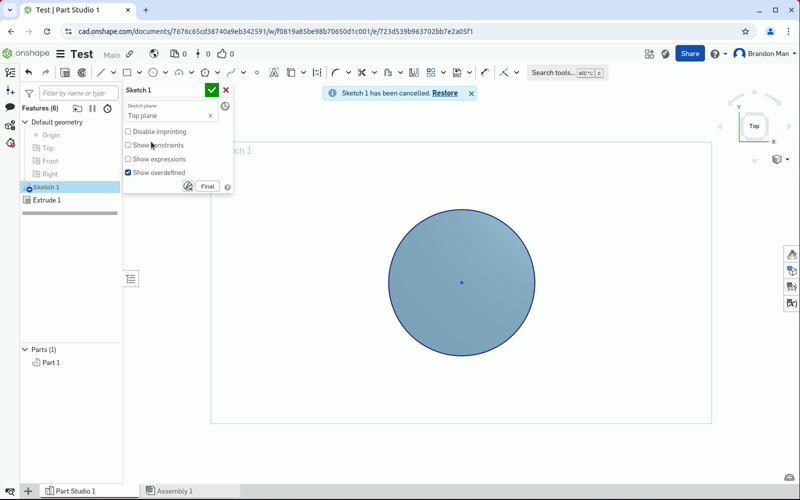
mouse_move(229, 92)
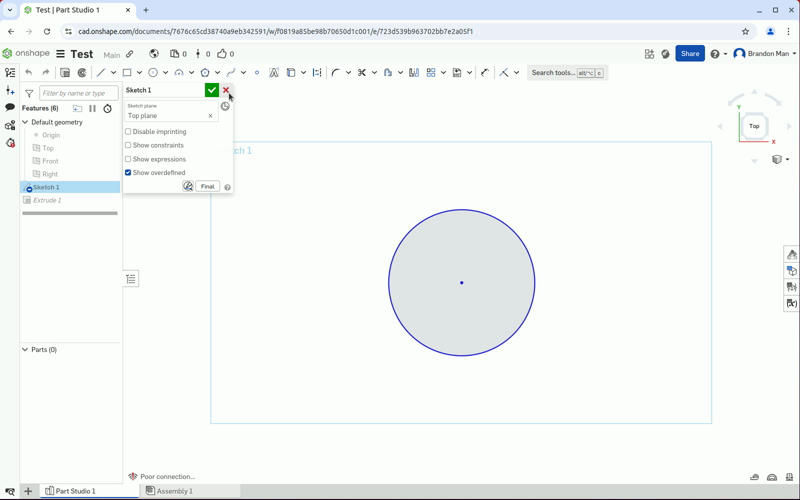
click(229, 92)
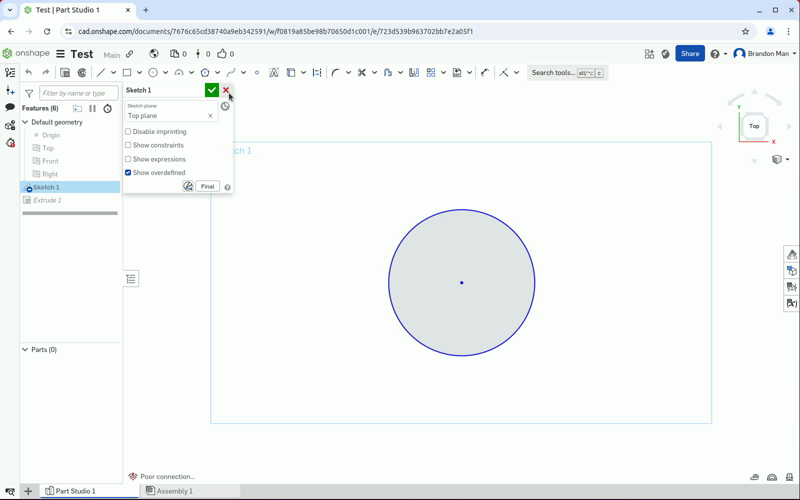
key(shift+s)
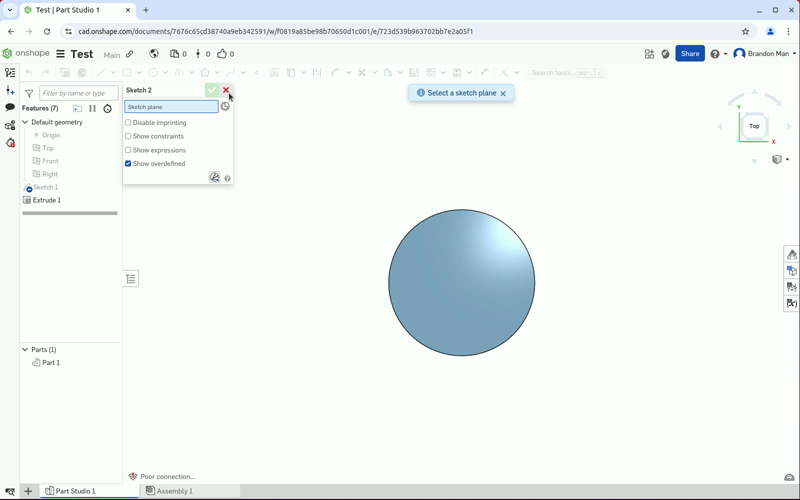
mouse_move(73, 150)
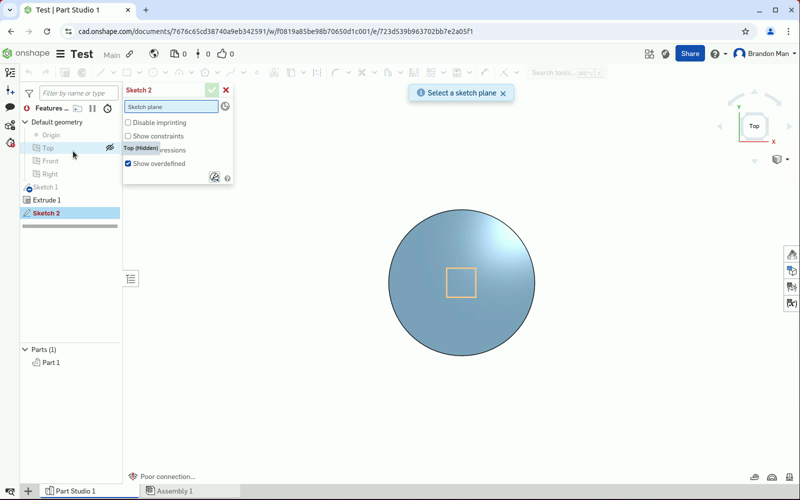
click(73, 150)
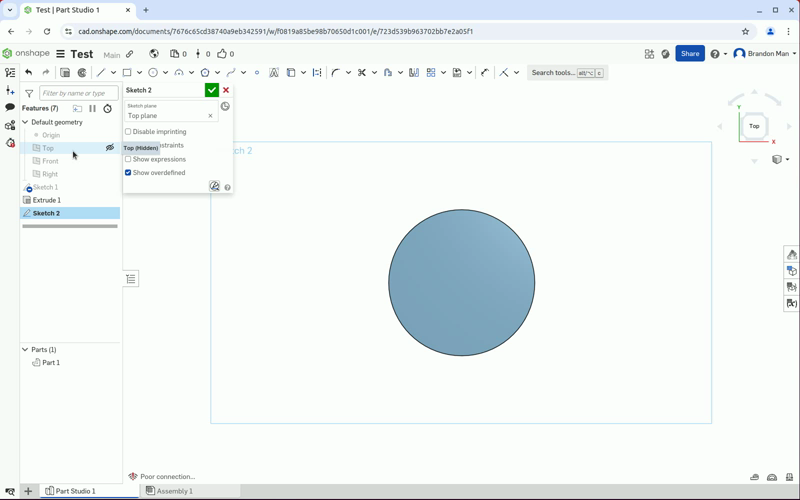
mouse_move(73, 352)
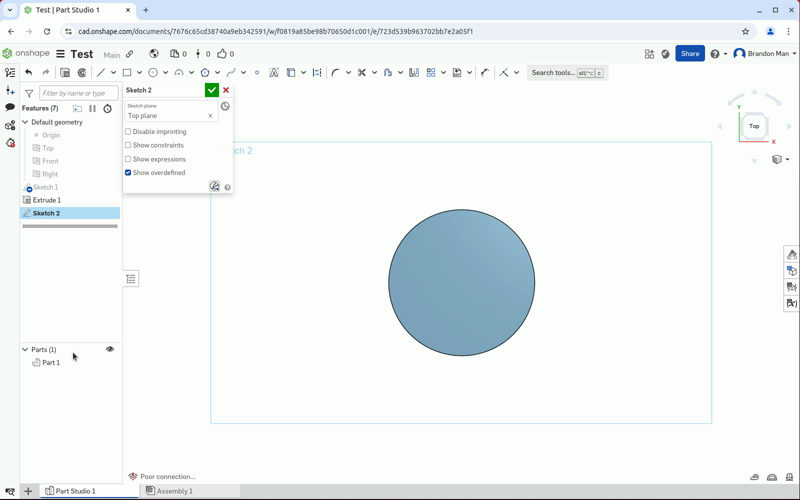
key(y)
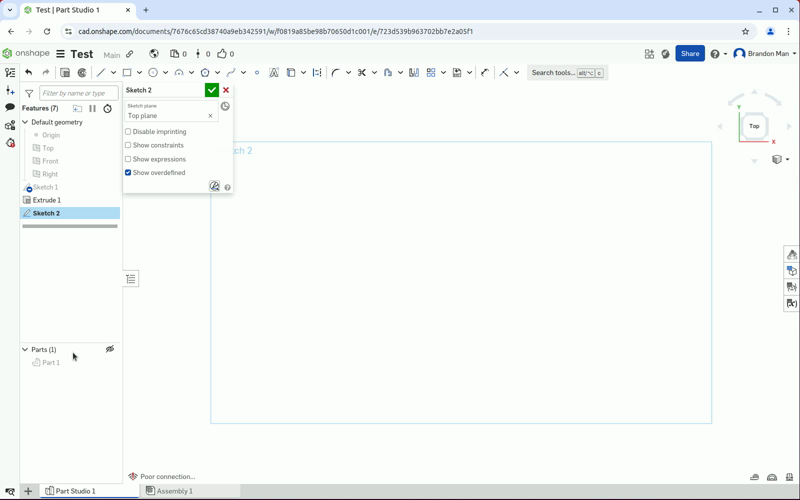
key(c)
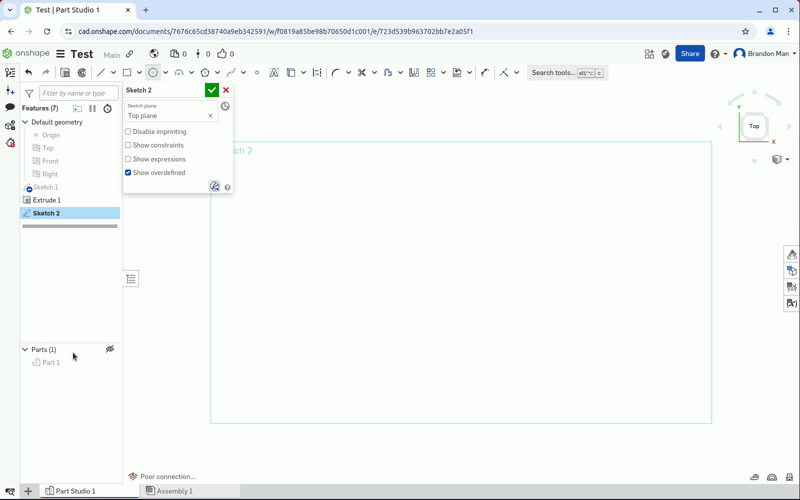
key_down(shift)
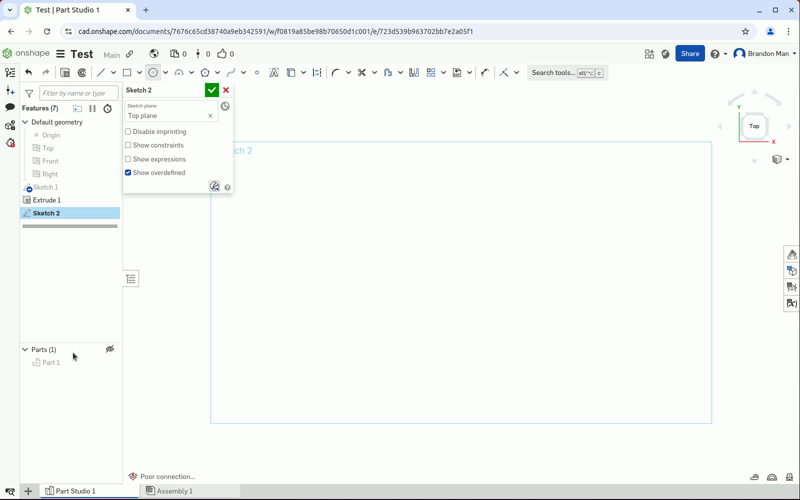
mouse_move(461, 282)
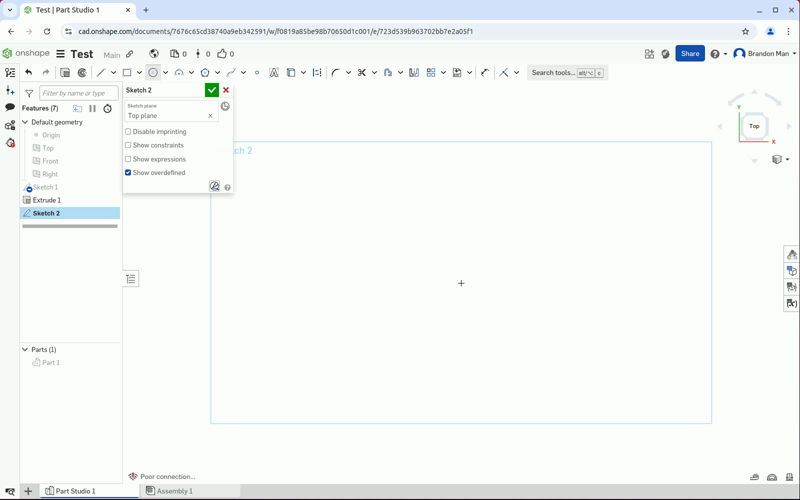
click(461, 282)
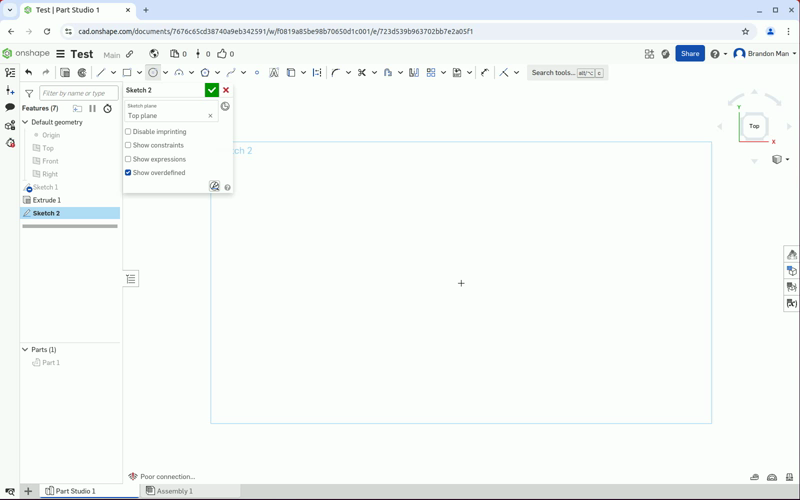
key_up(shift)
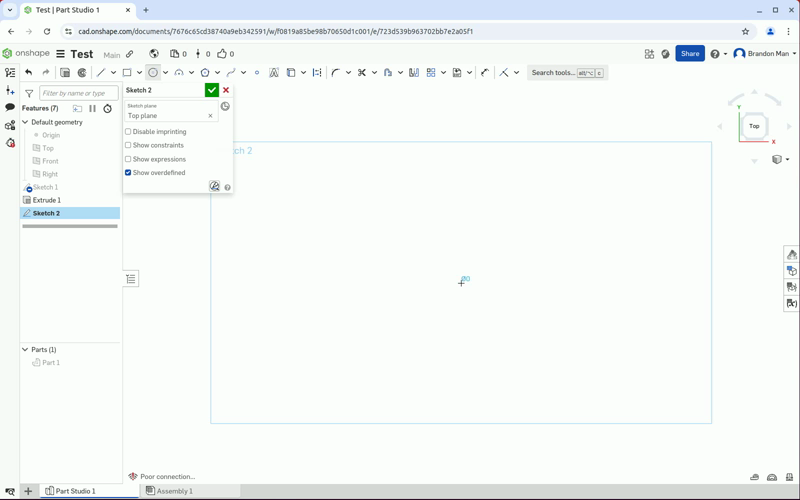
mouse_move(574, 282)
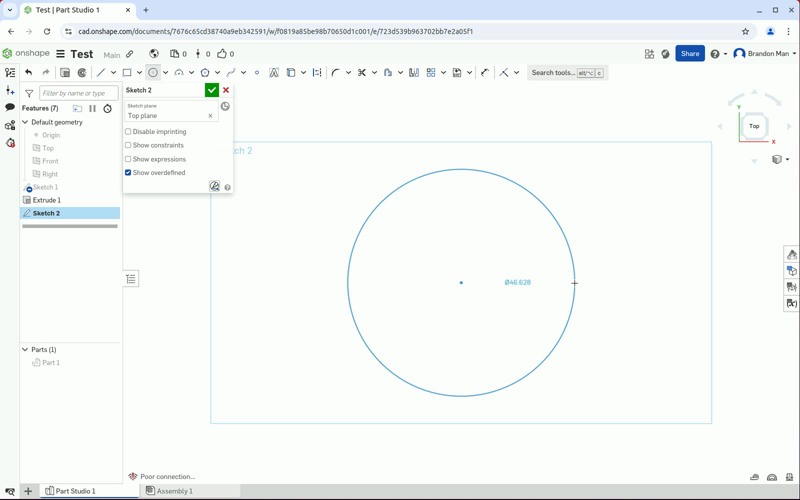
click(574, 282)
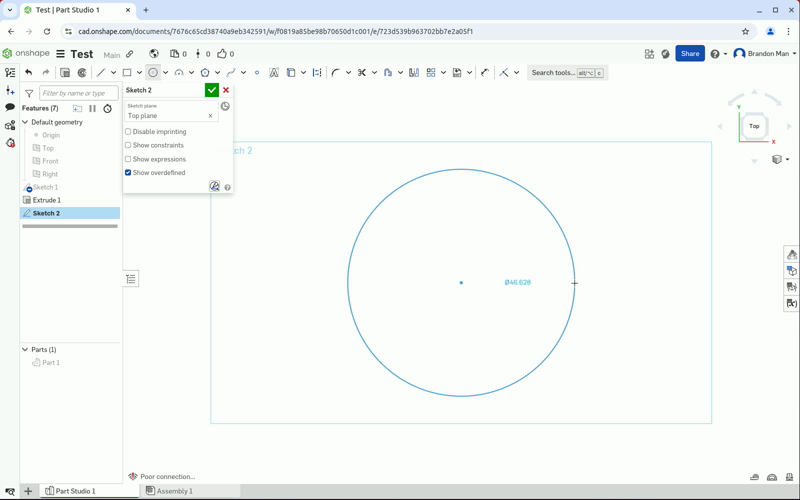
key(esc)
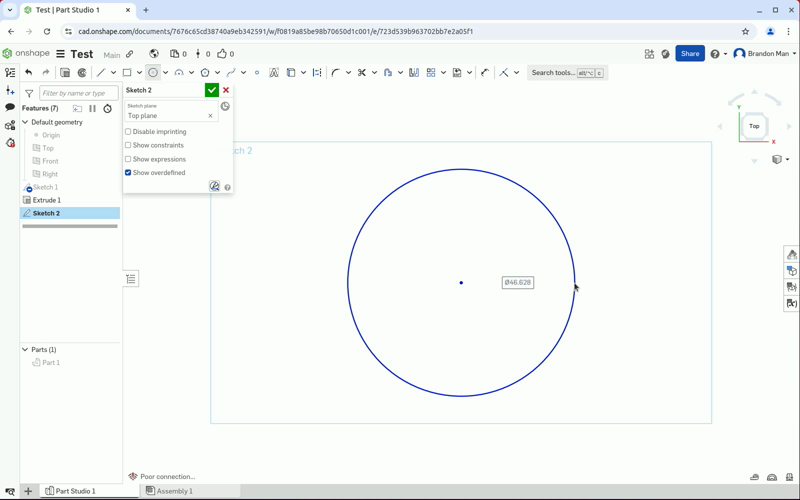
mouse_move(536, 296)
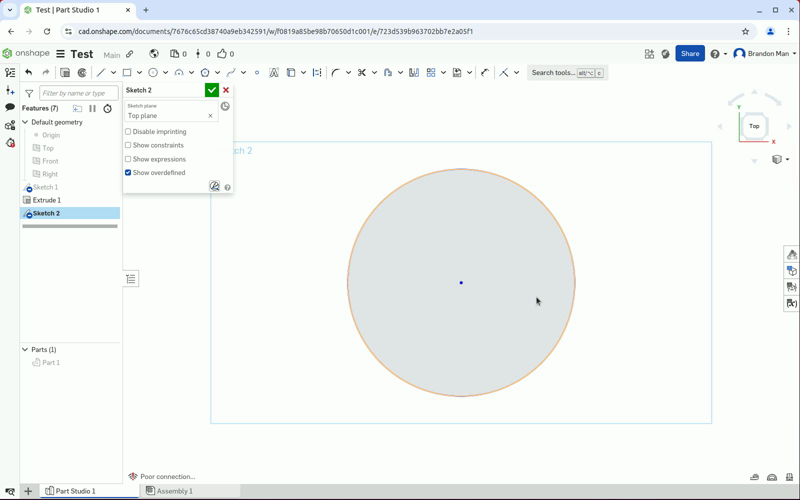
click(536, 296)
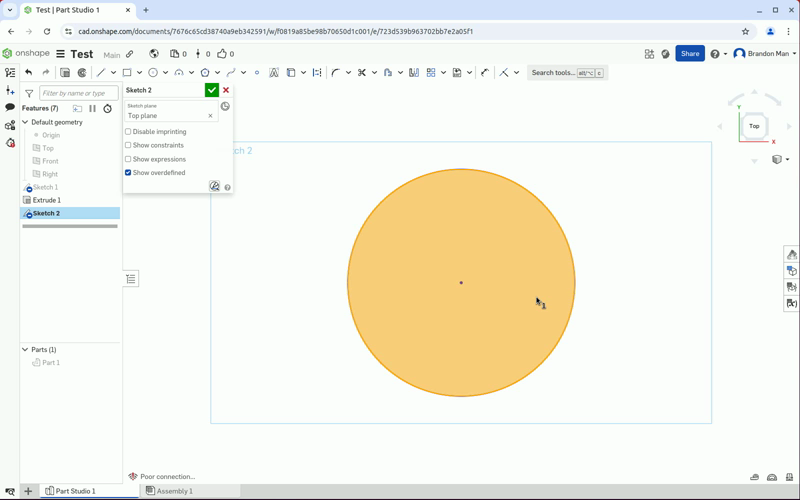
mouse_move(73, 352)
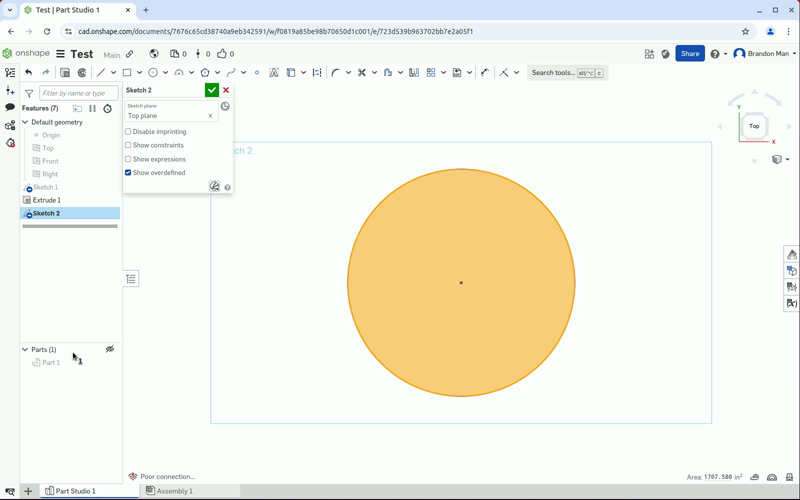
key(shift+y)
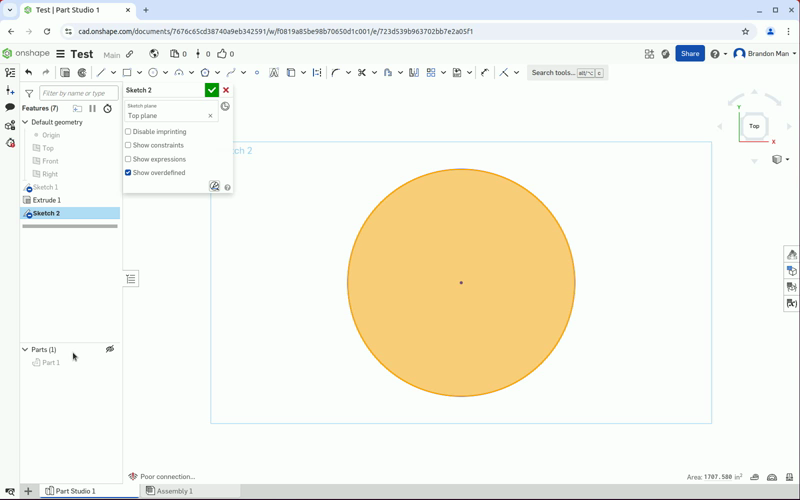
key(shift+e)
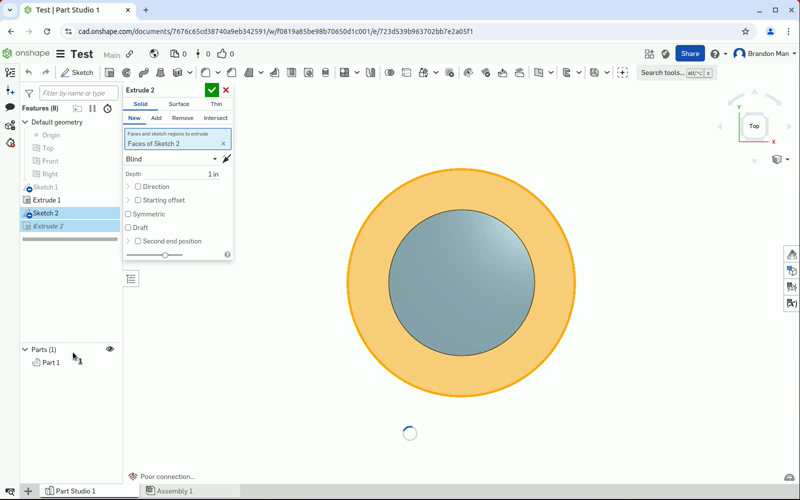
mouse_move(143, 106)
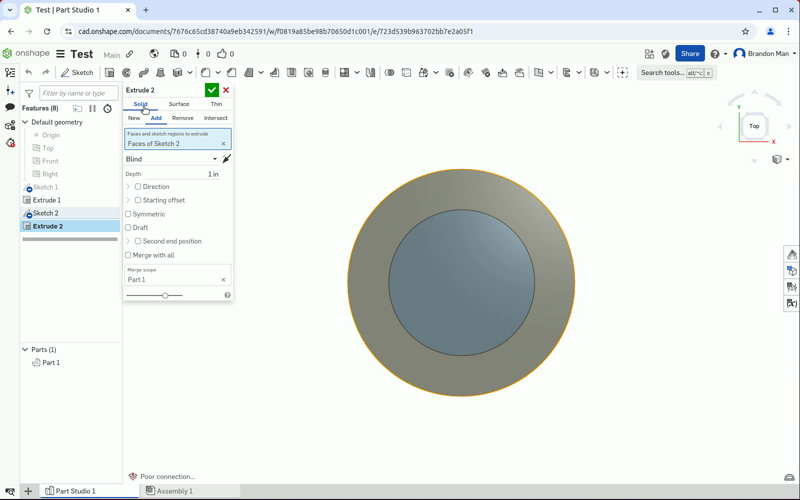
click(143, 106)
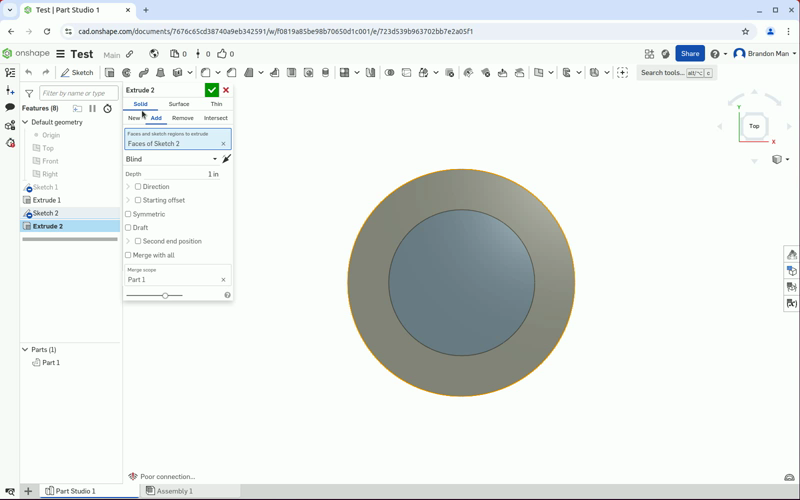
mouse_move(137, 120)
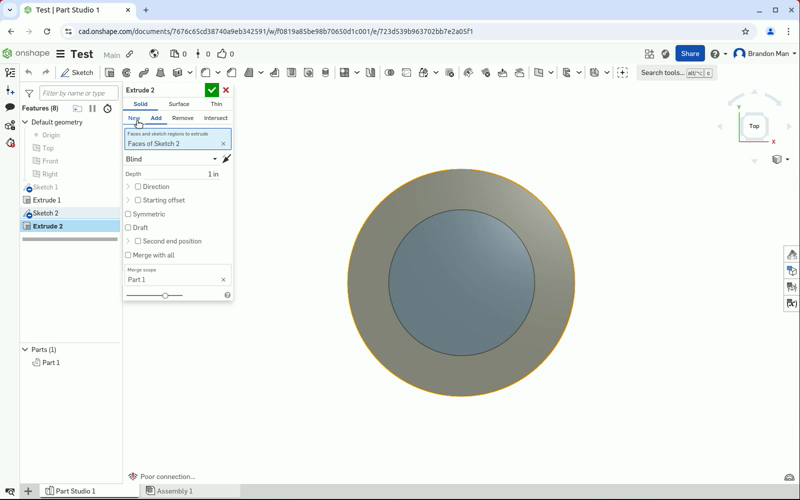
click(137, 120)
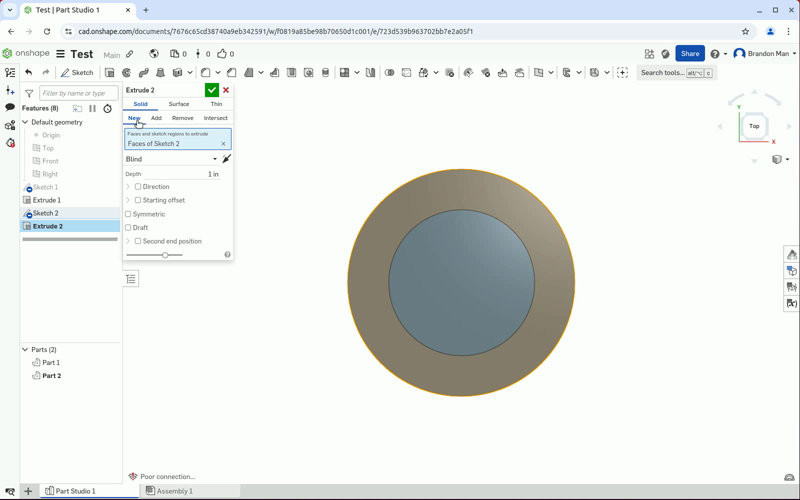
key(tab, 4)
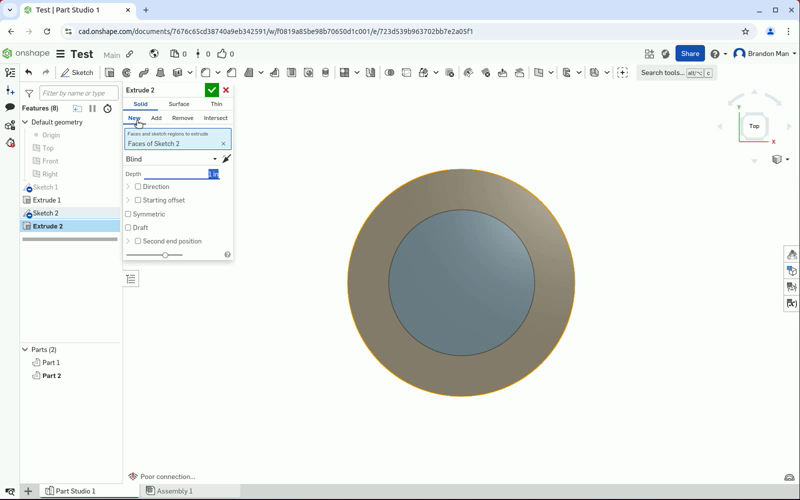
text(20.46)
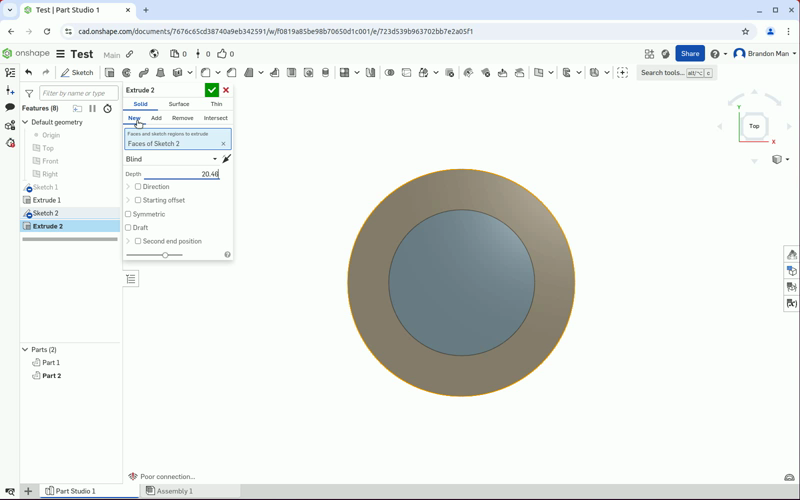
key(enter)
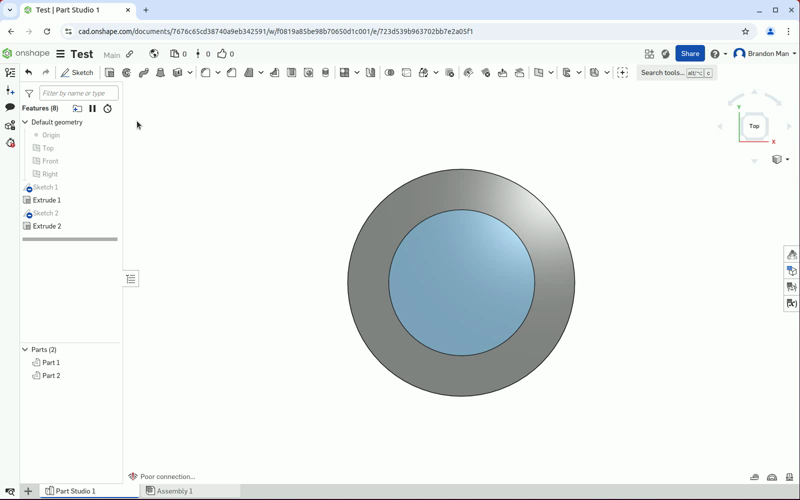
key(shift+h)
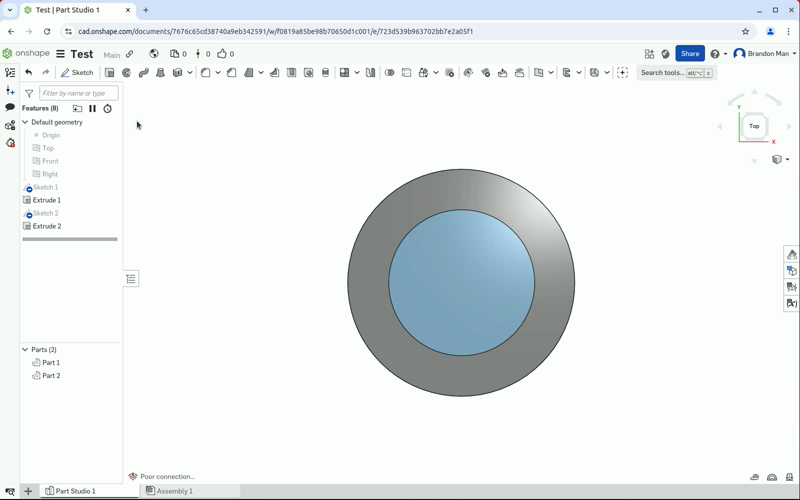
key(shift+h)
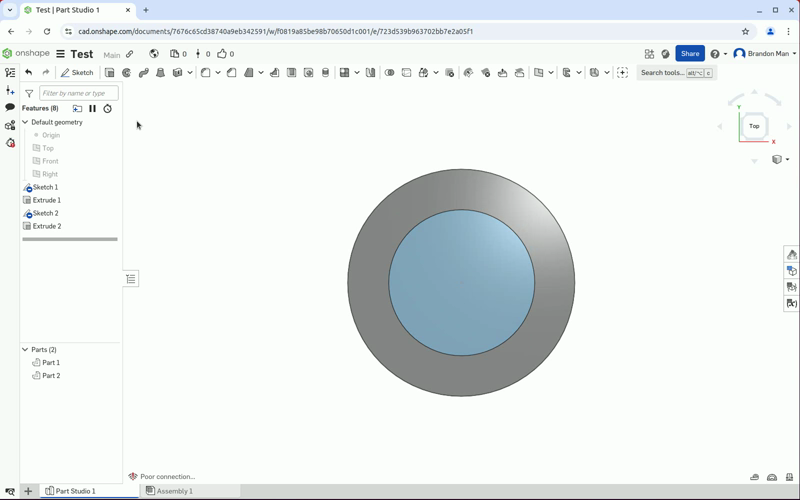
key(shift+7)
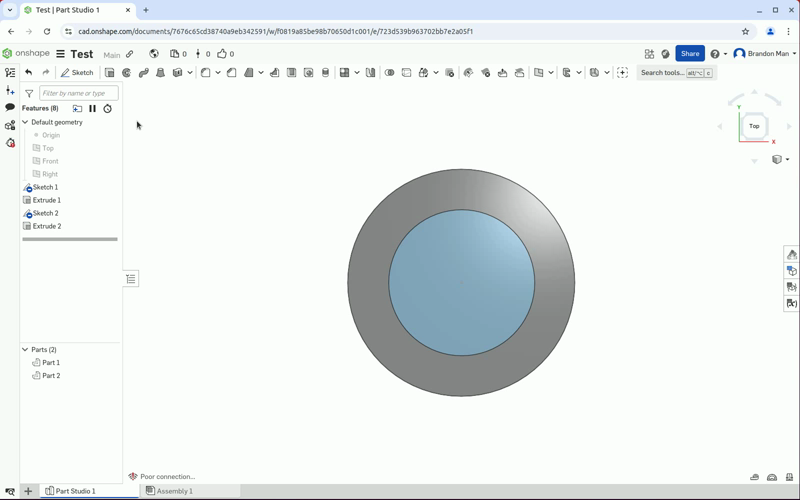
key(up, 3)
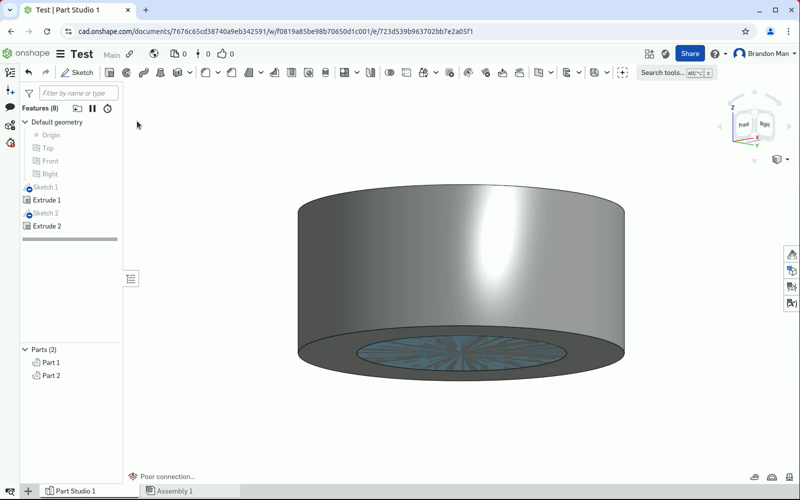
key(left, 3)
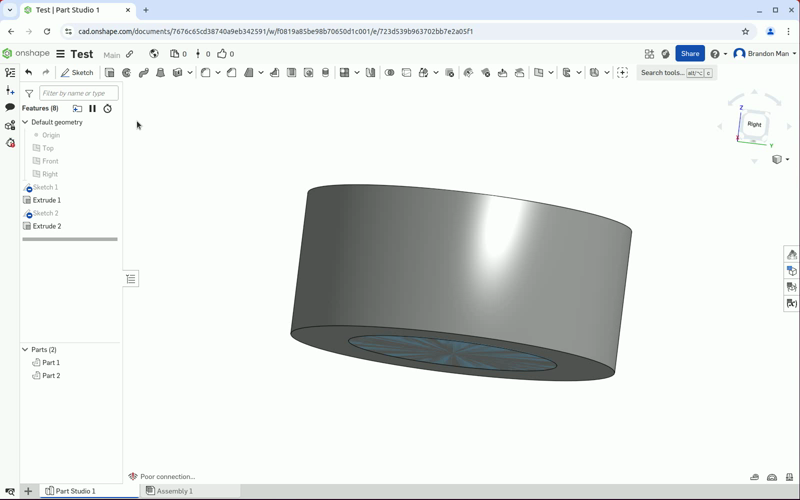
key(right, 3)
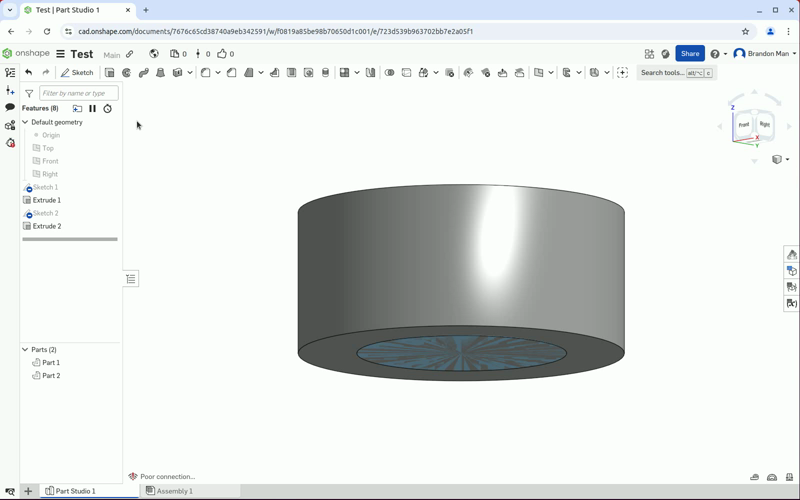
key(down, 3)
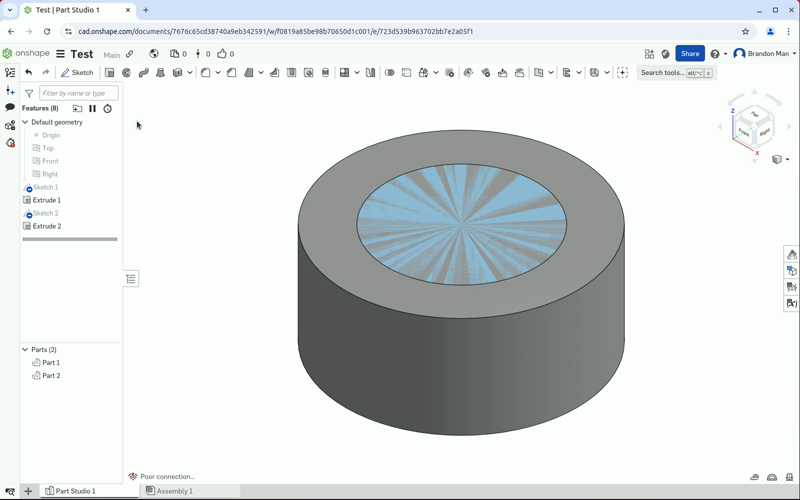
mouse_move(73, 189)
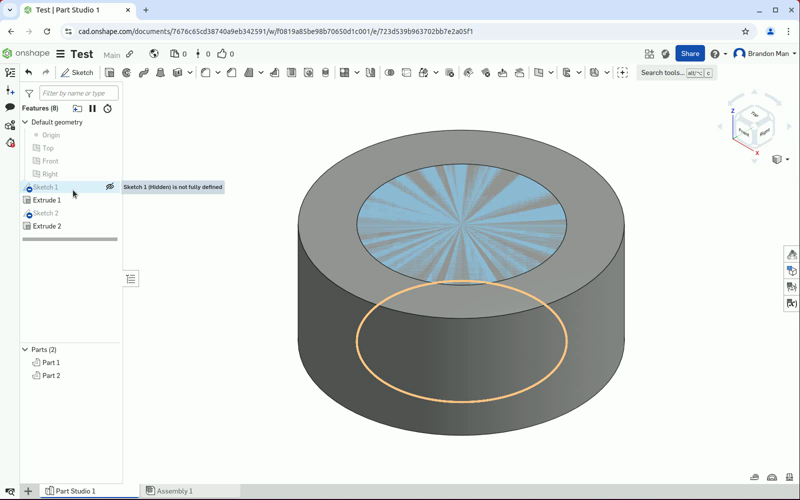
click(73, 189)